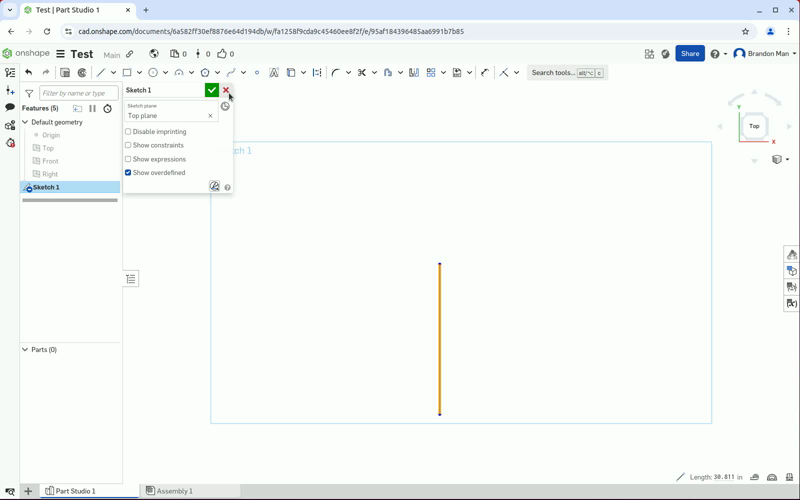
key(shift+h)
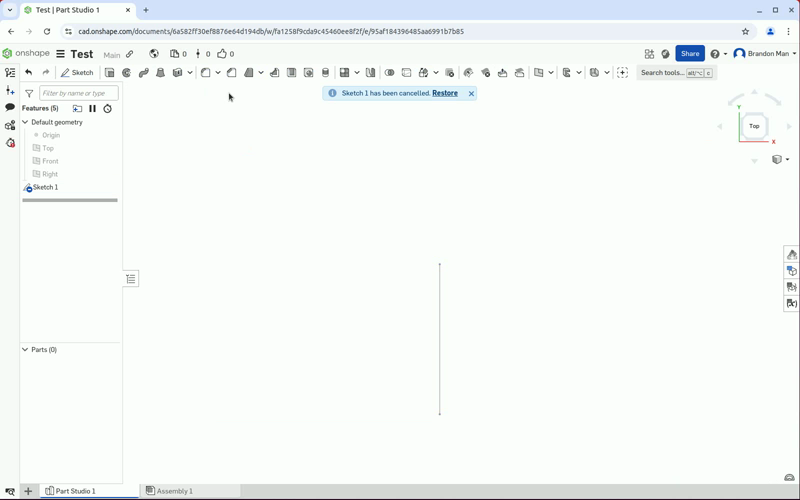
key(shift+s)
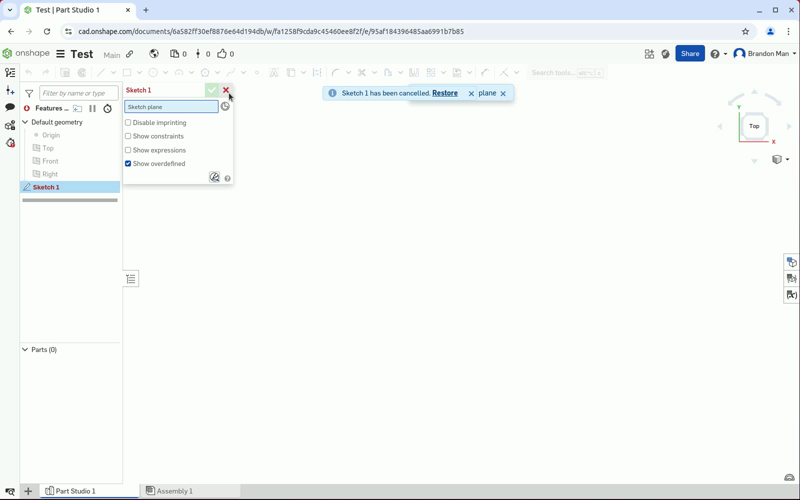
mouse_move(73, 150)
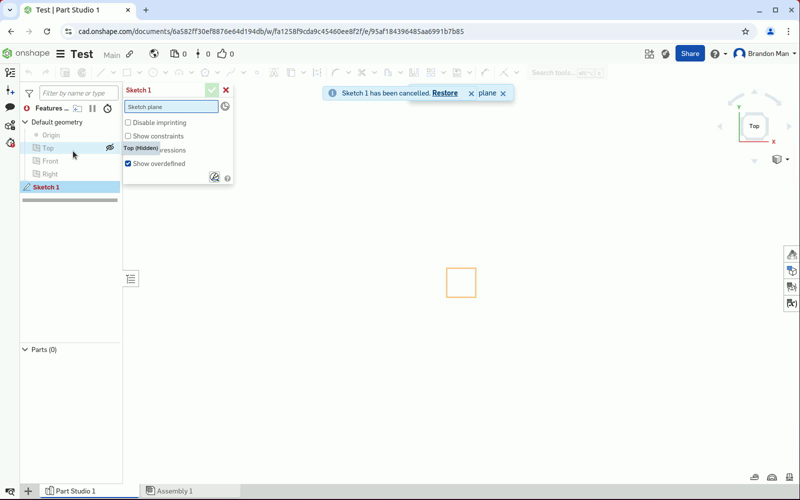
click(73, 150)
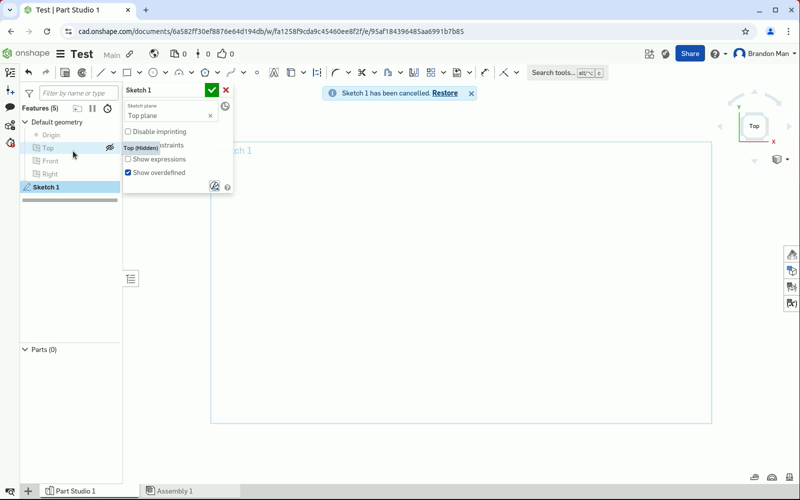
mouse_move(73, 352)
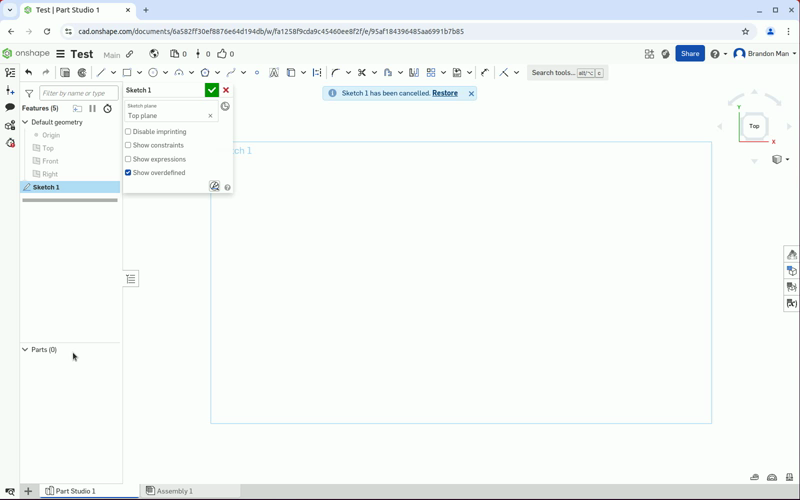
key(y)
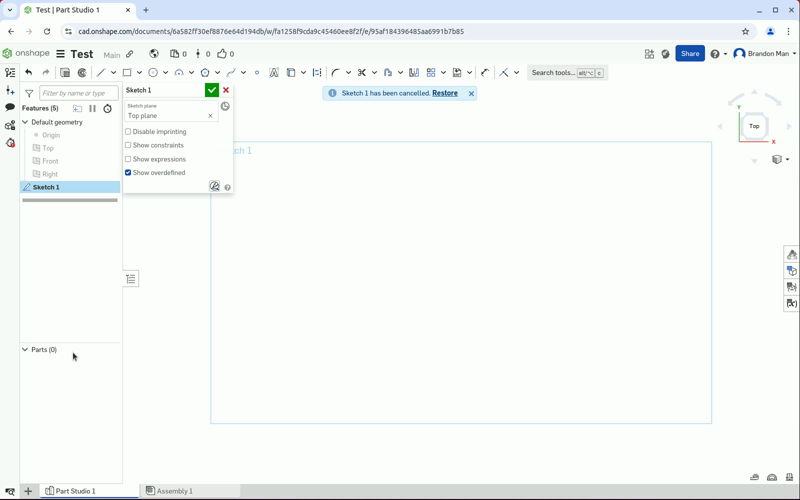
key(c)
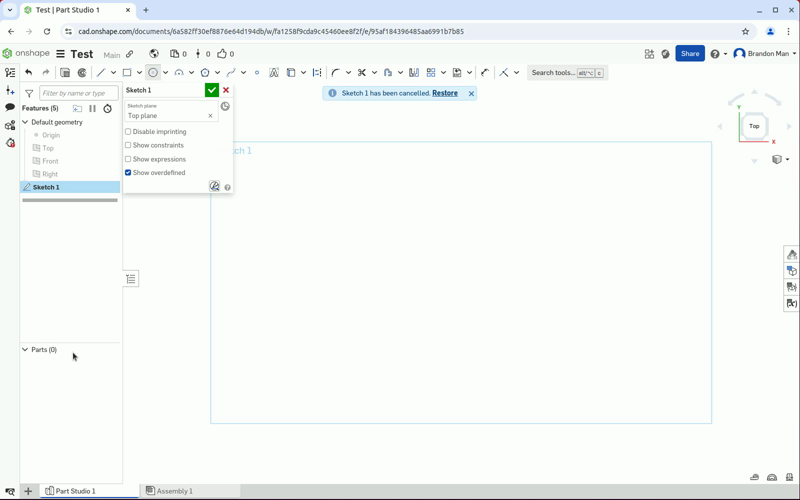
key_down(shift)
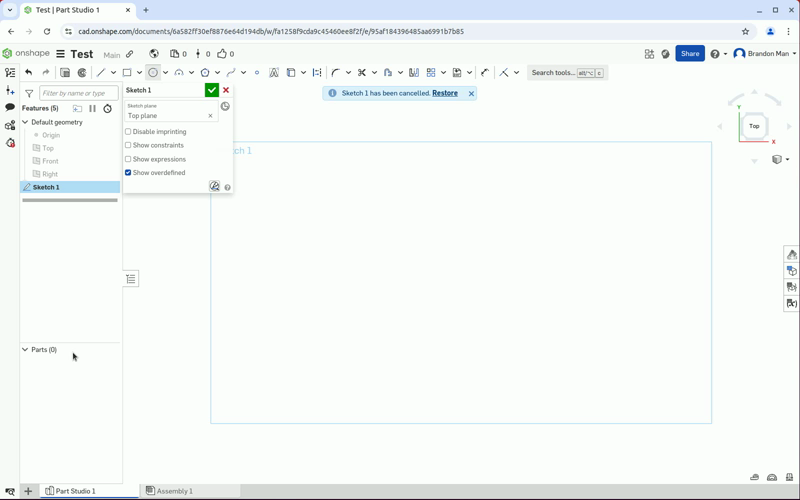
mouse_move(461, 282)
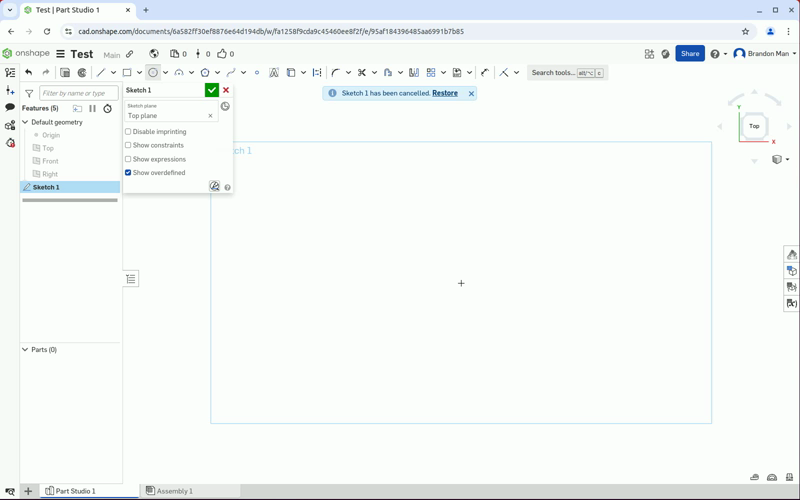
click(461, 282)
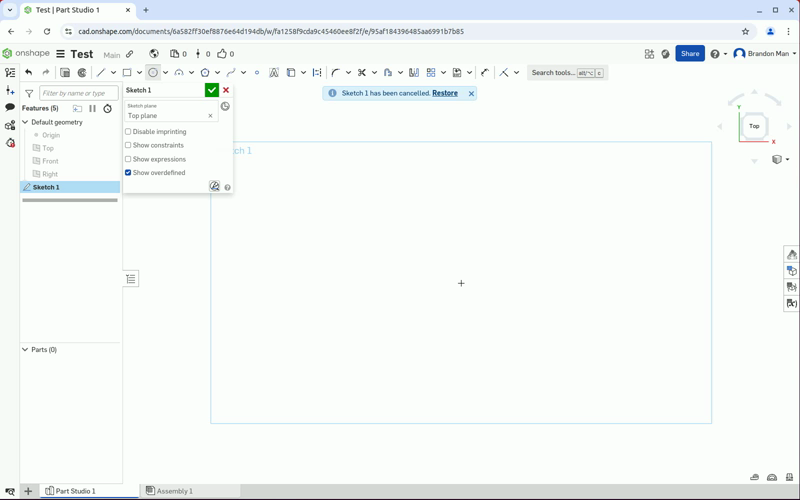
key_up(shift)
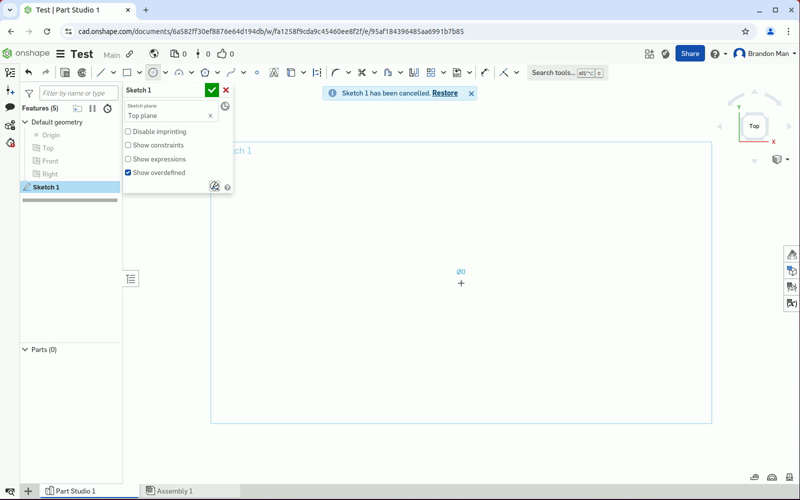
mouse_move(574, 282)
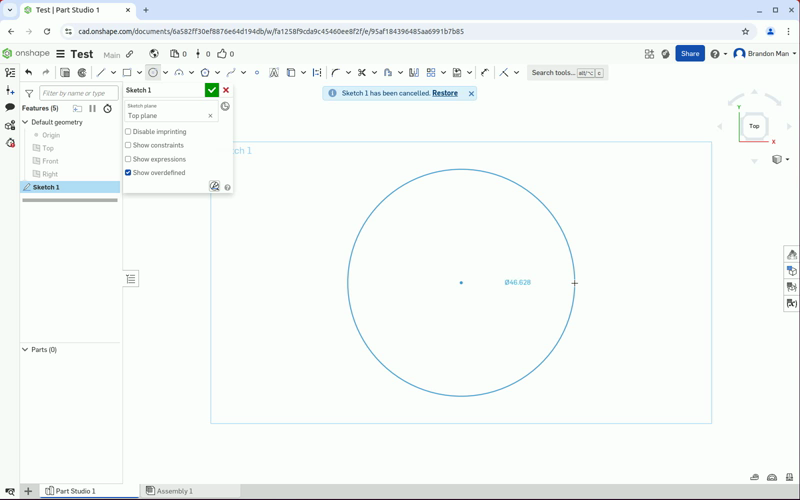
click(574, 282)
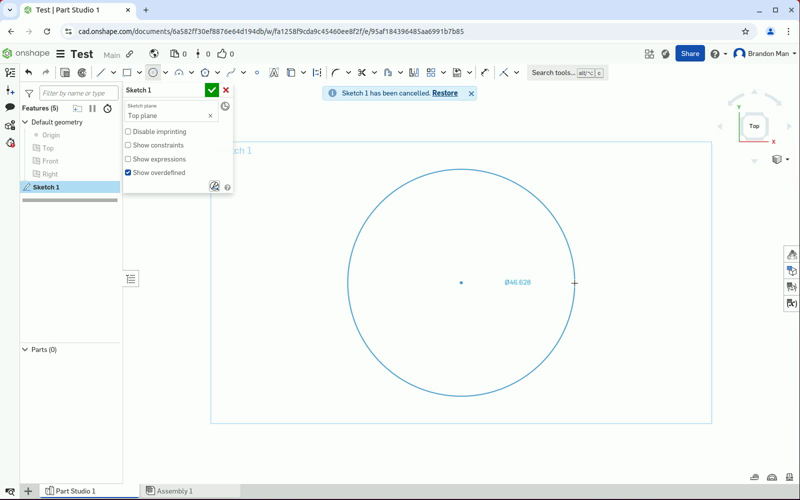
key(esc)
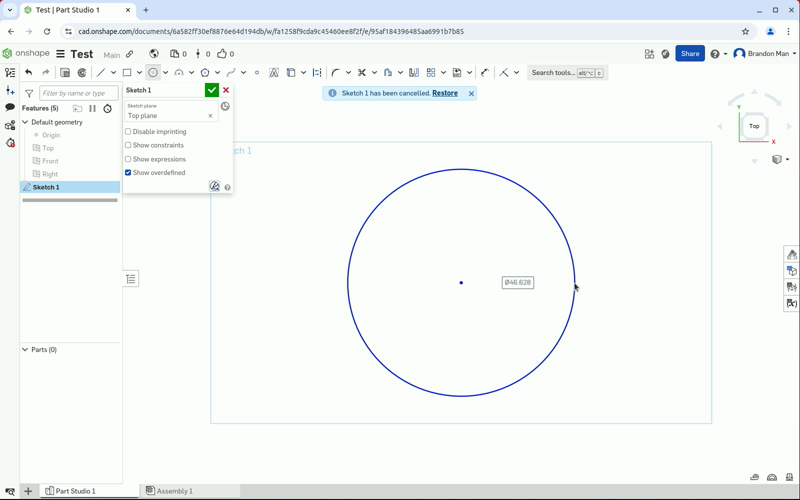
mouse_move(490, 344)
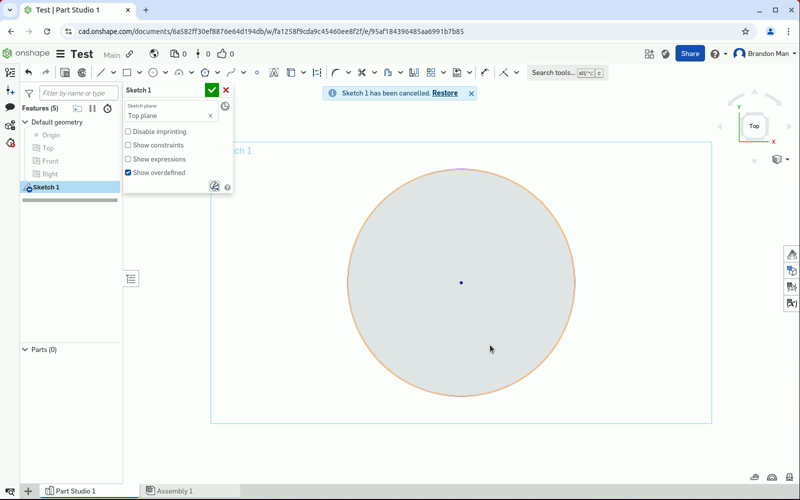
click(490, 344)
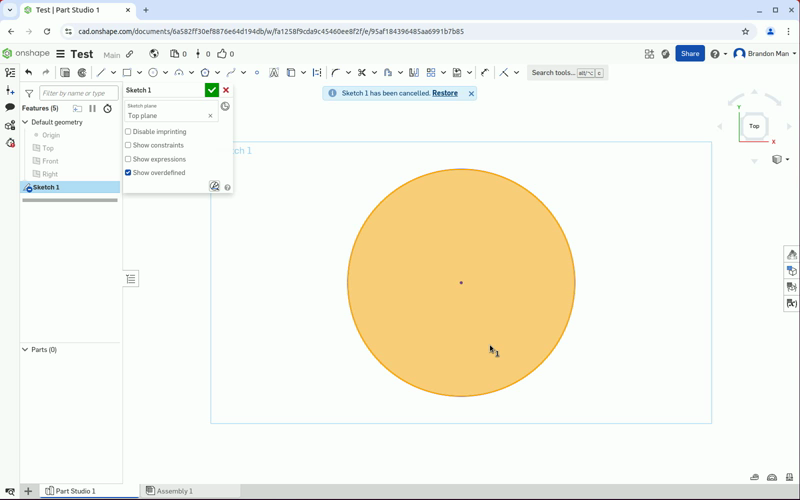
mouse_move(73, 352)
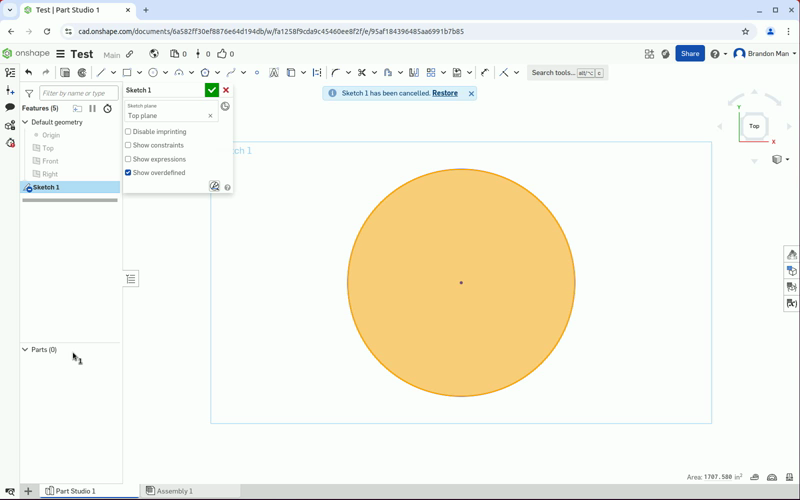
key(shift+y)
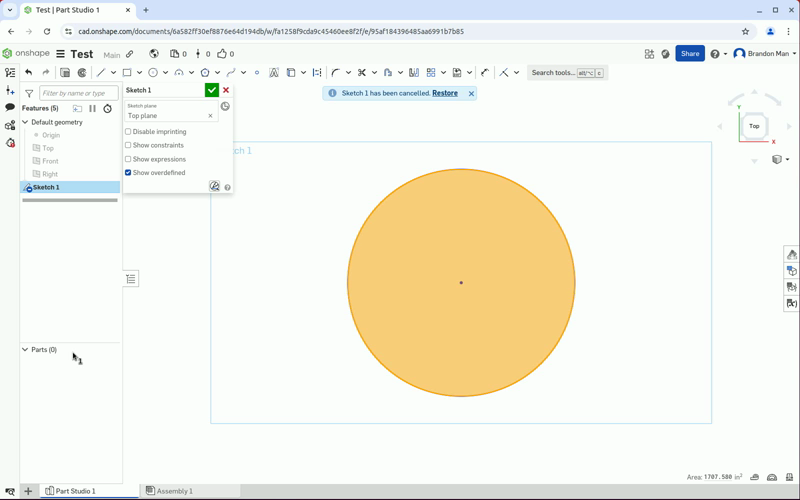
key(shift+e)
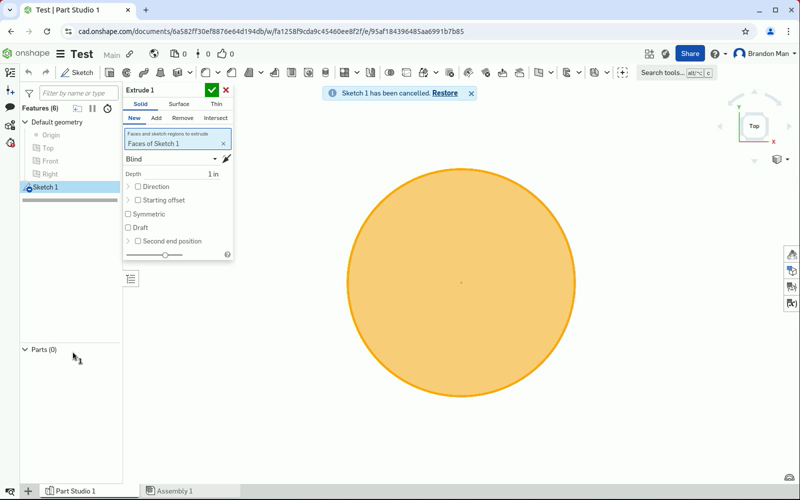
mouse_move(143, 106)
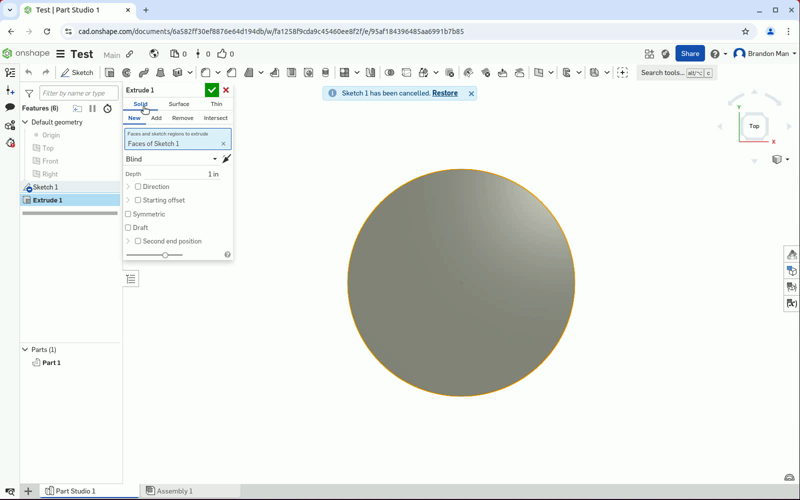
click(143, 106)
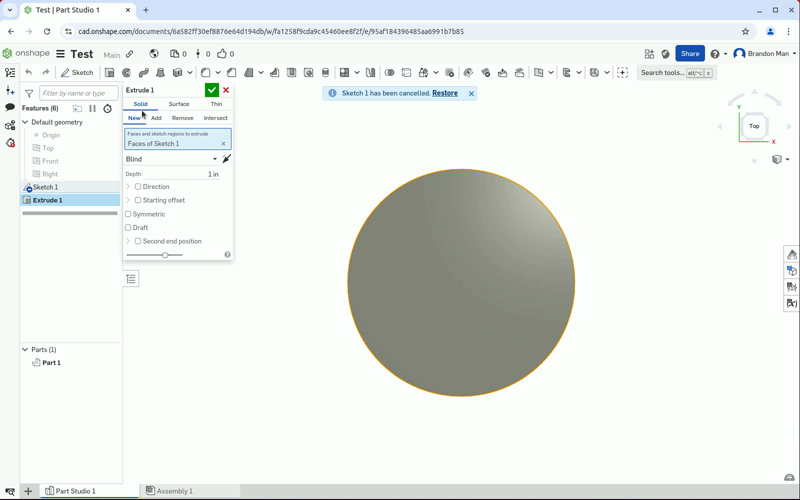
mouse_move(137, 120)
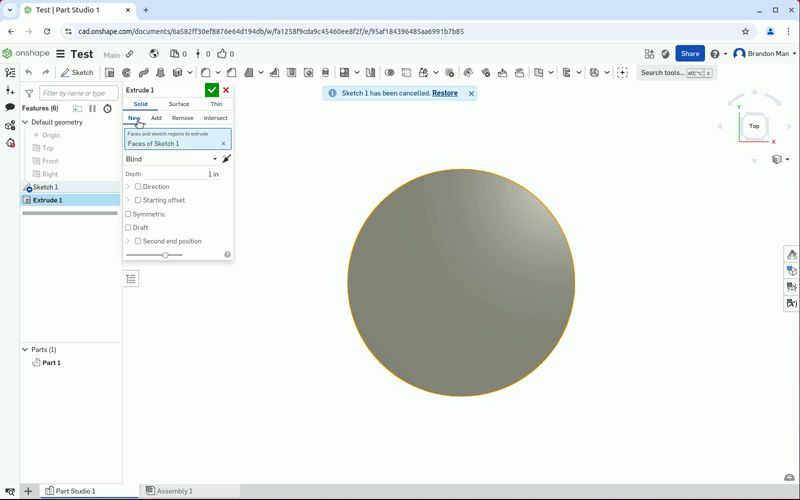
click(137, 120)
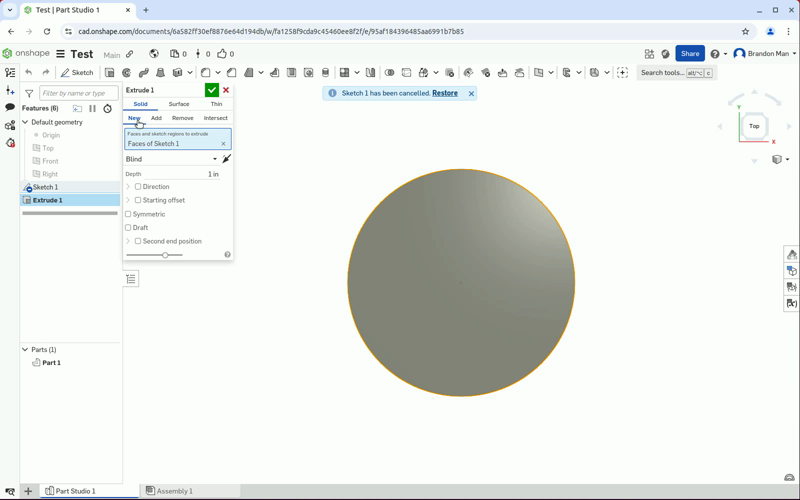
key(tab, 4)
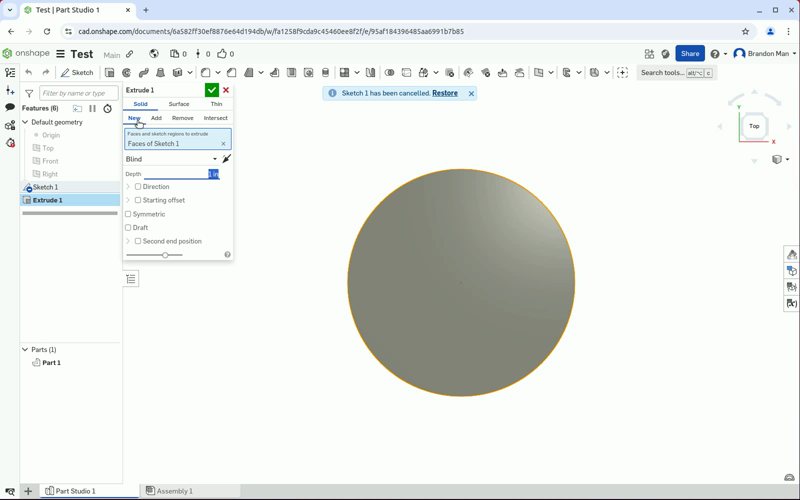
text(10.351)
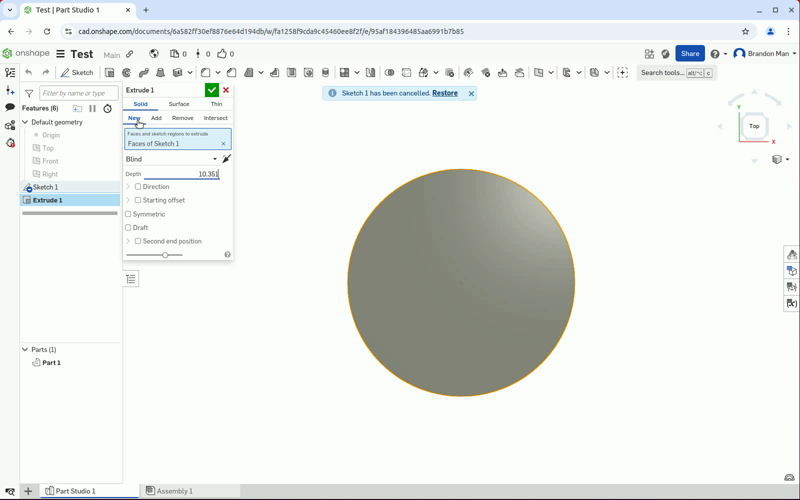
key(enter)
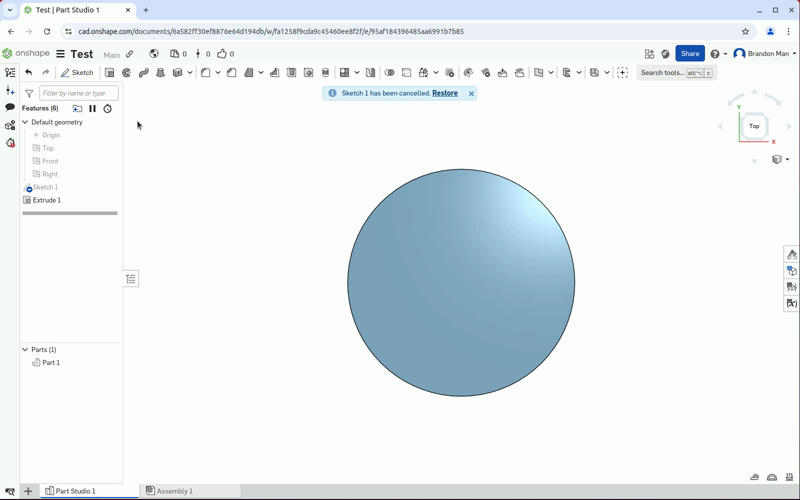
key(shift+h)
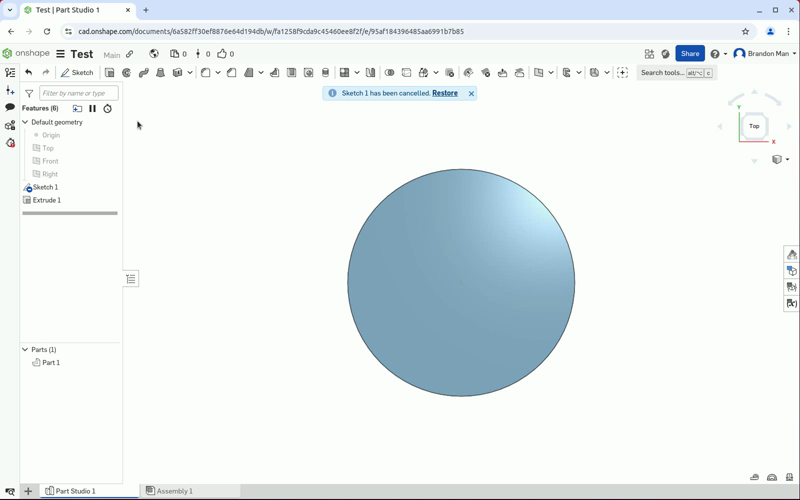
key(shift+h)
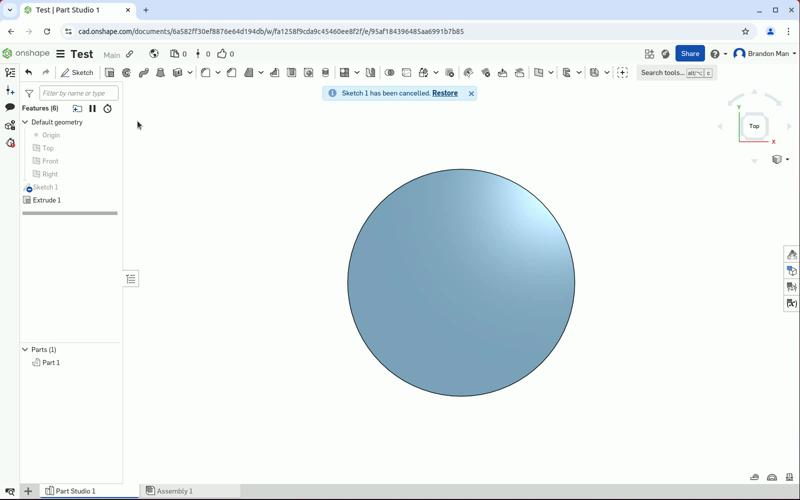
mouse_move(73, 189)
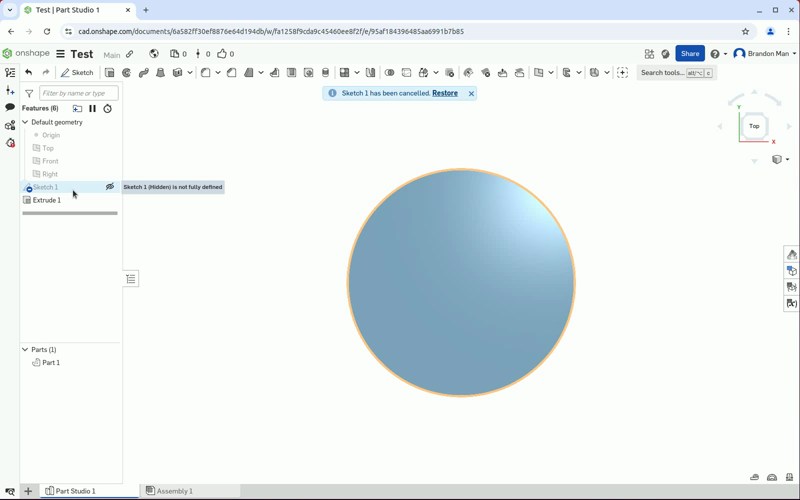
click(73, 189)
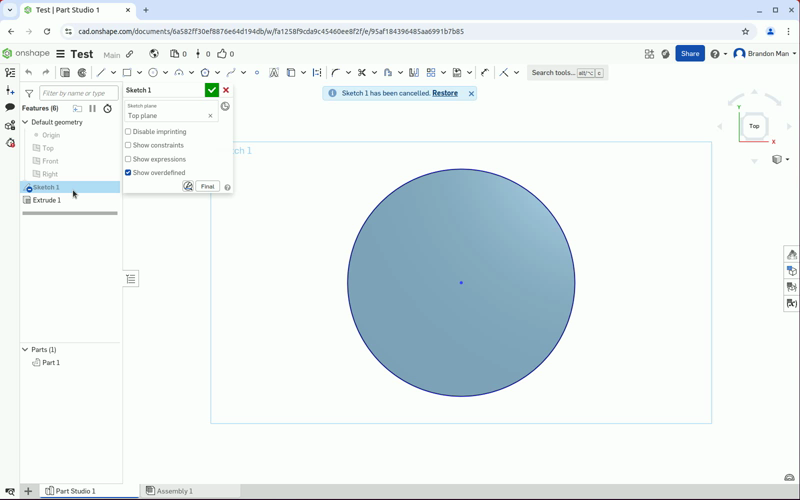
mouse_move(229, 92)
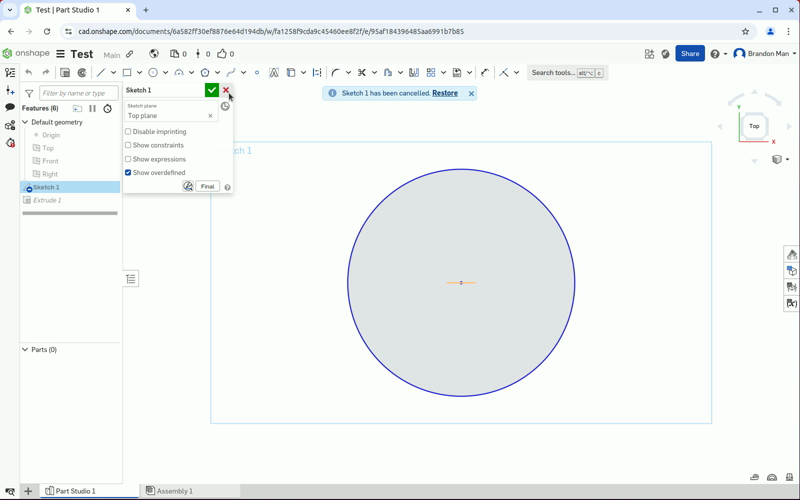
click(229, 92)
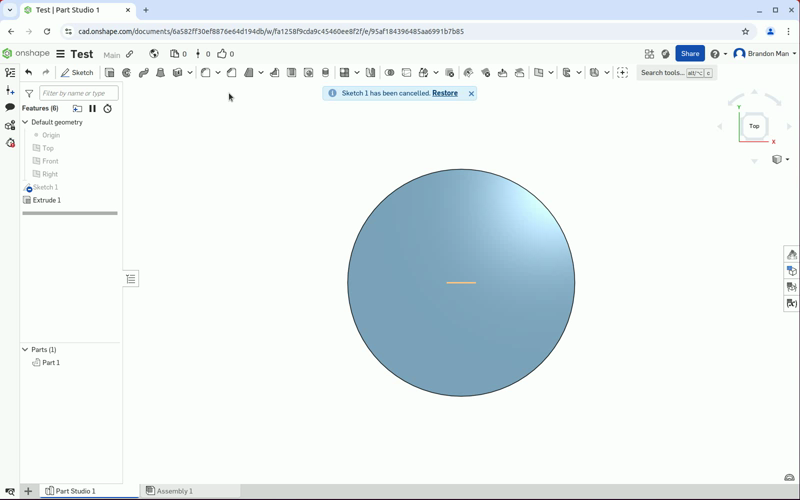
mouse_move(541, 75)
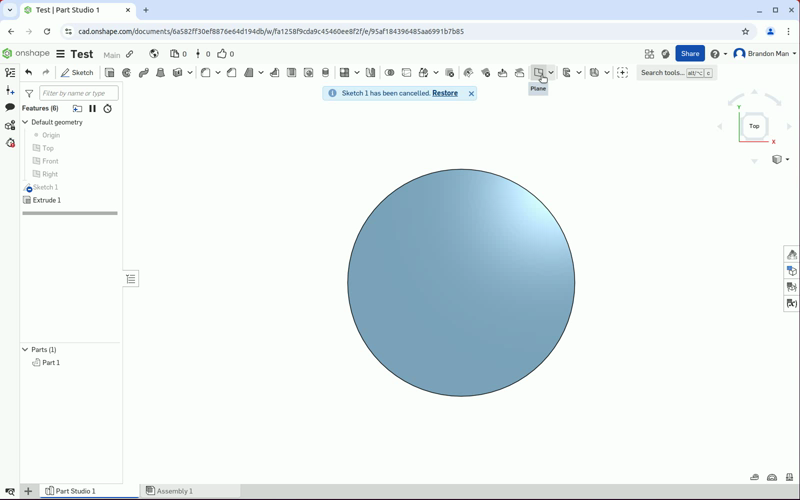
click(541, 75)
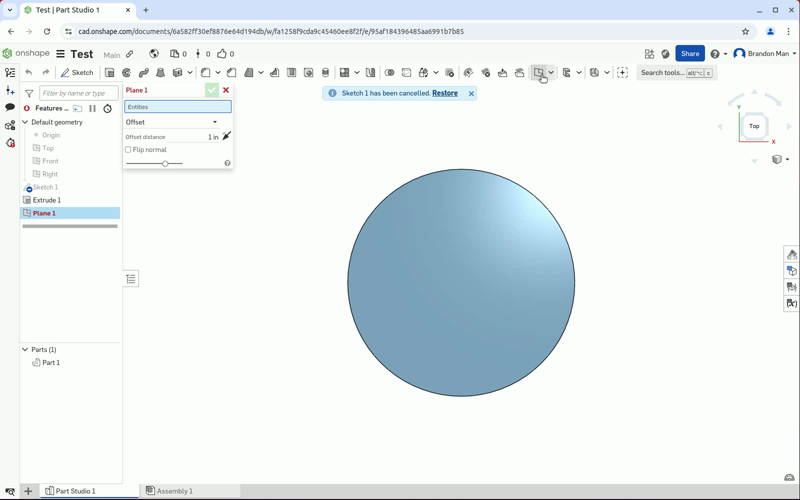
mouse_move(73, 150)
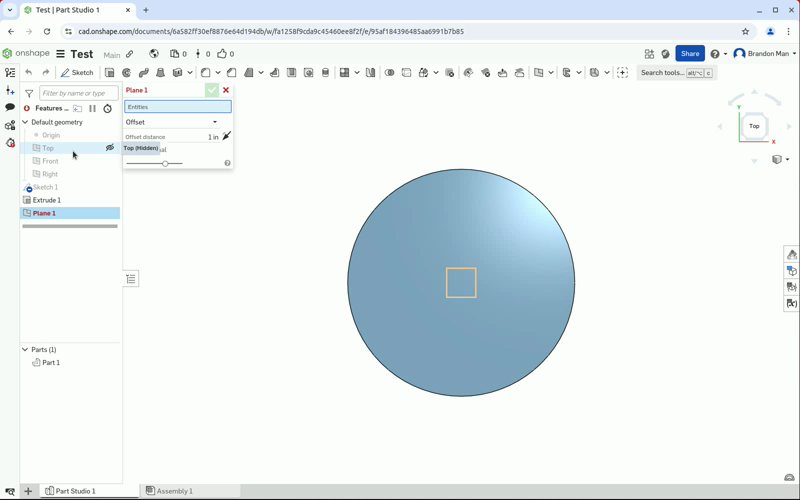
click(73, 150)
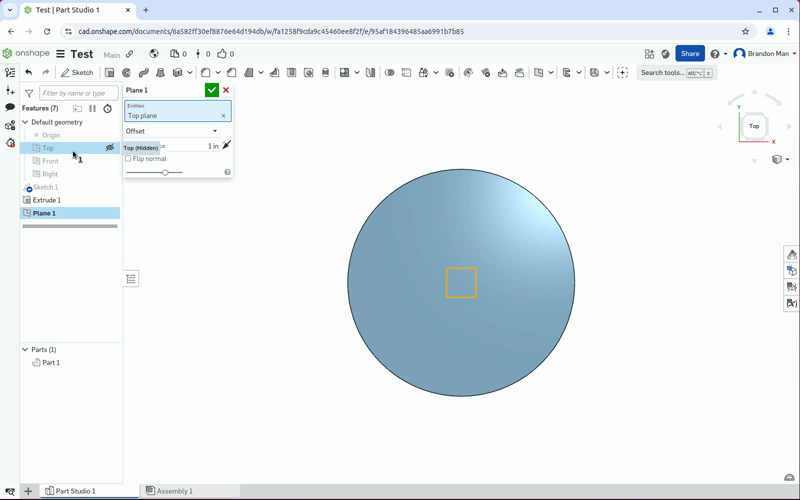
key(tab, 2)
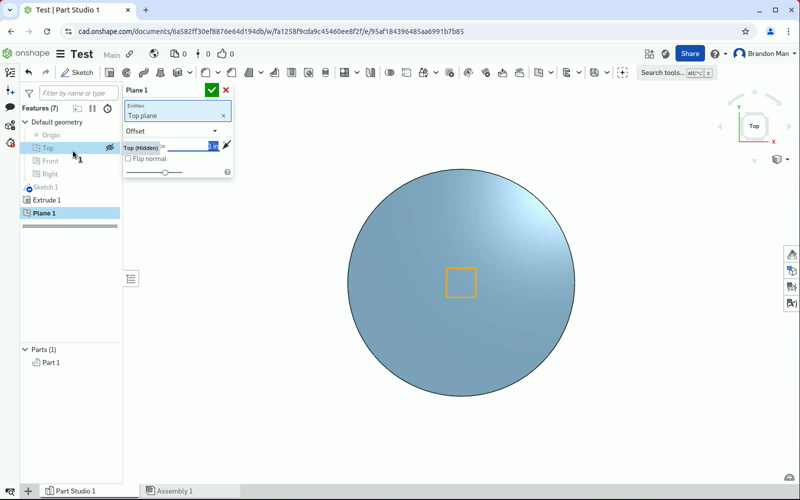
text(10.352)
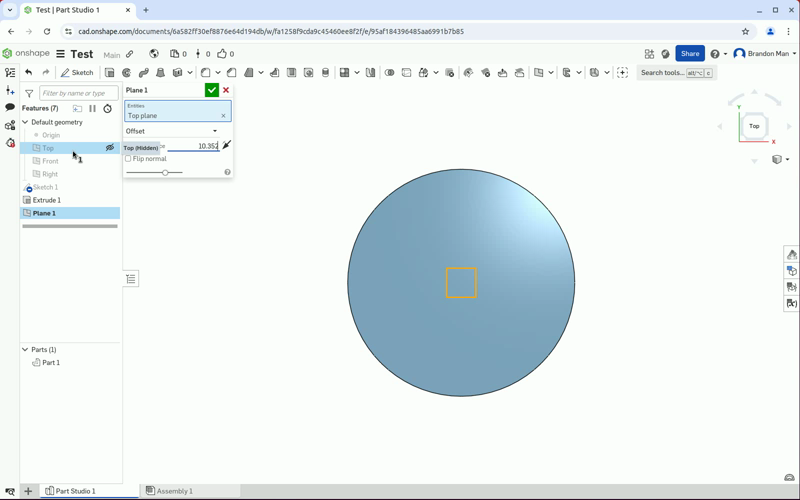
key(enter, 2)
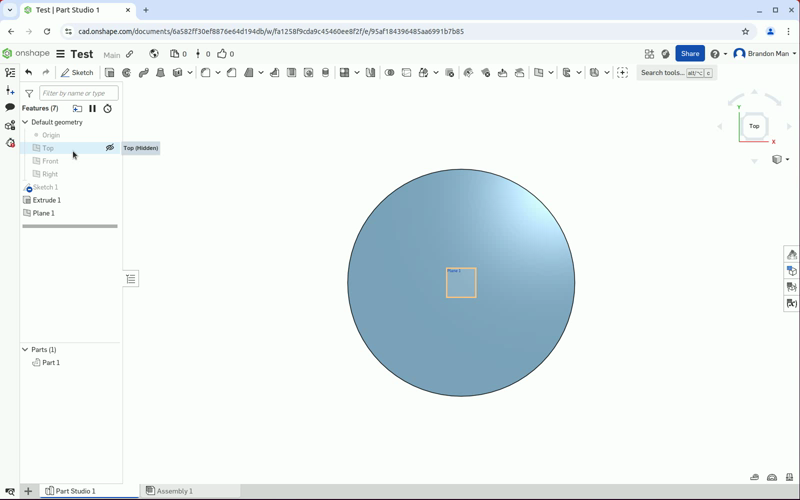
key(shift+s)
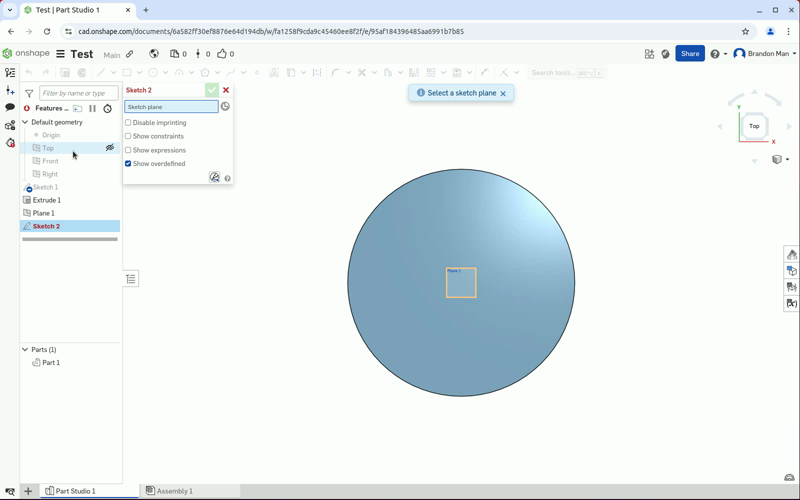
mouse_move(73, 215)
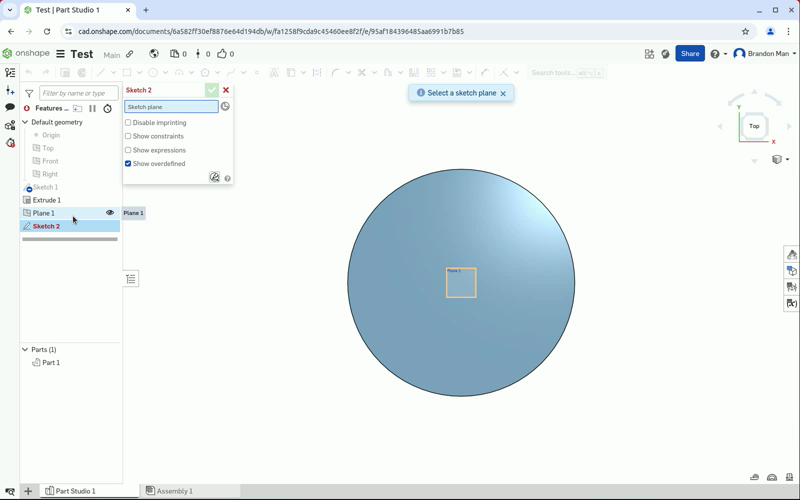
click(73, 215)
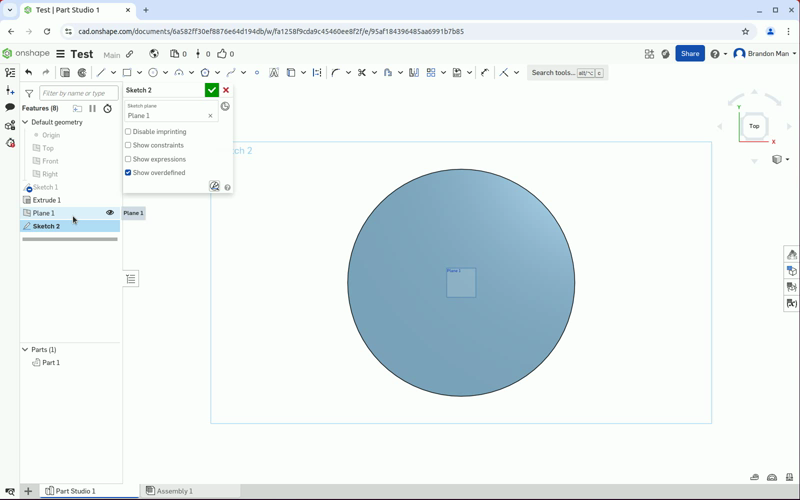
mouse_move(73, 352)
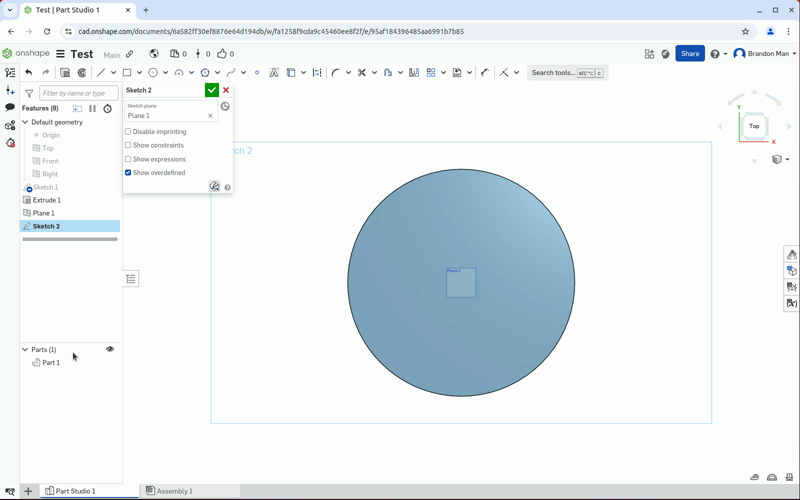
key(y)
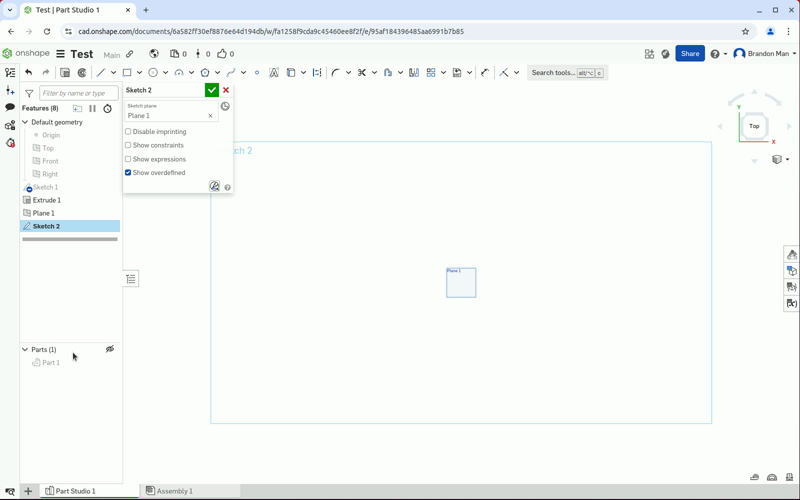
key(c)
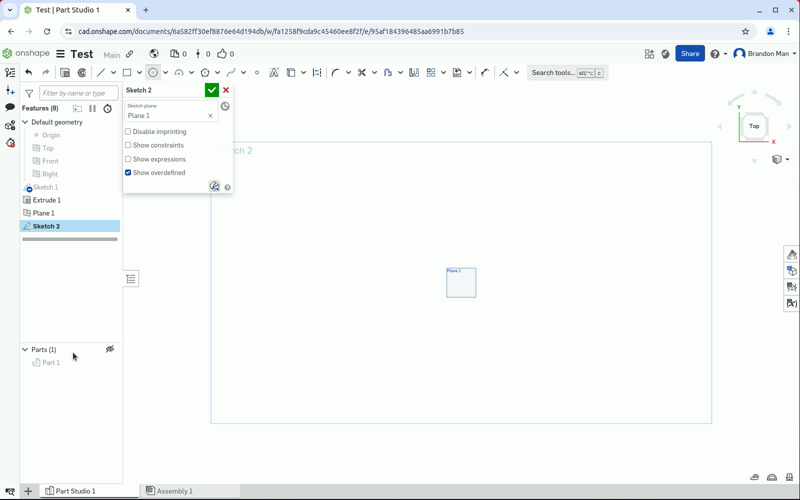
key_down(shift)
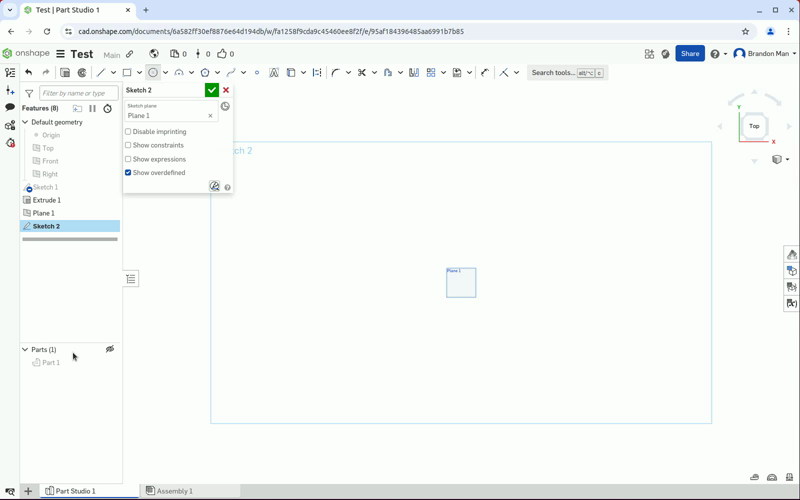
mouse_move(461, 282)
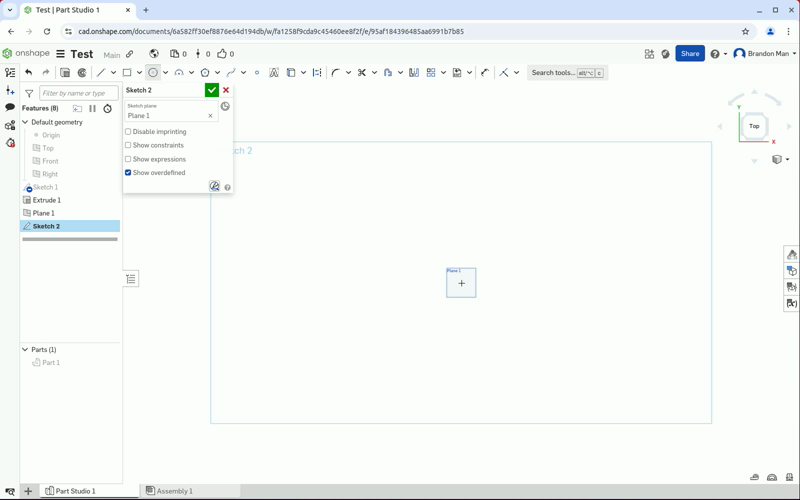
click(461, 282)
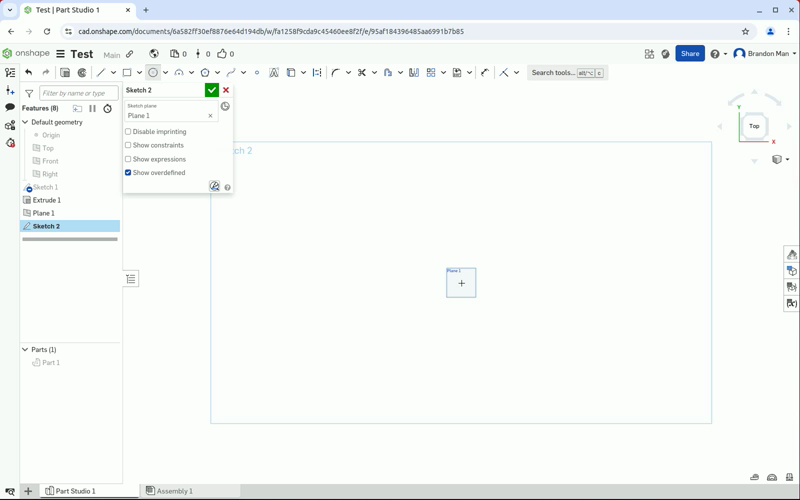
key_up(shift)
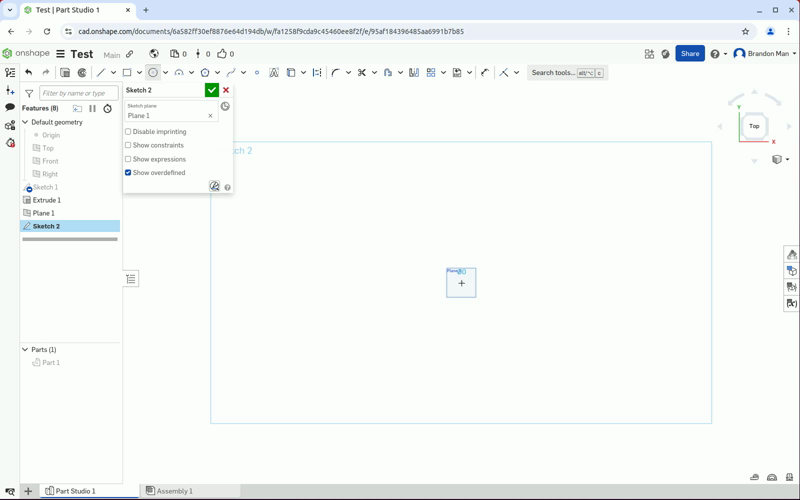
mouse_move(525, 282)
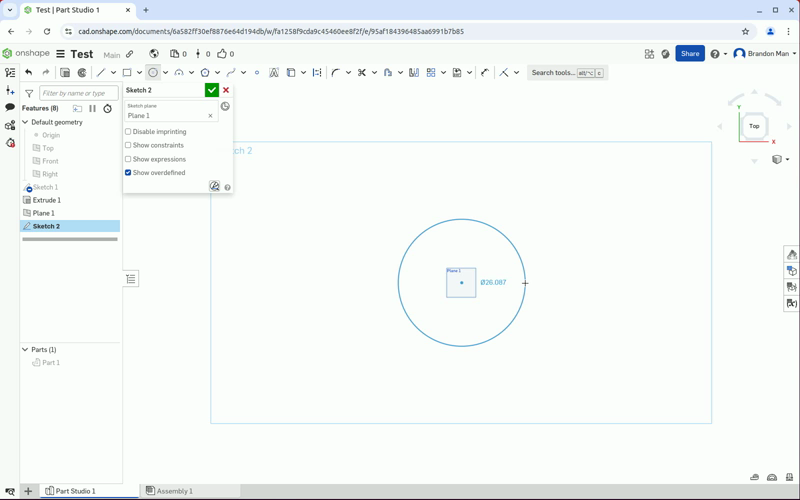
click(525, 282)
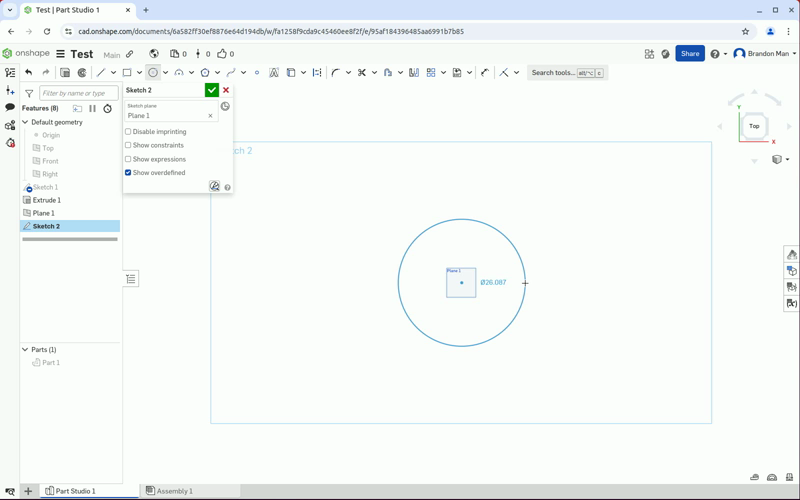
key(esc)
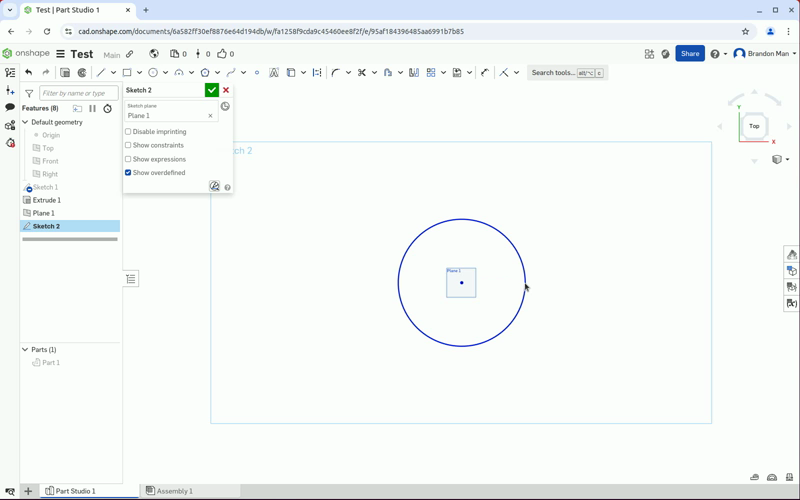
mouse_move(468, 280)
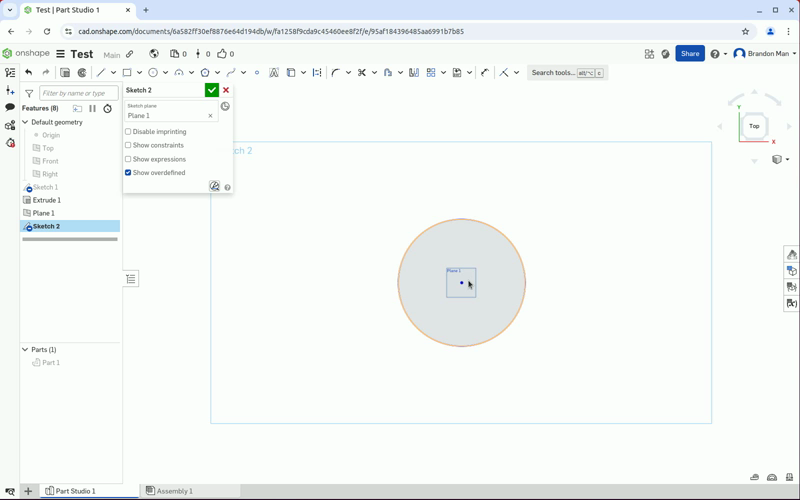
click(468, 280)
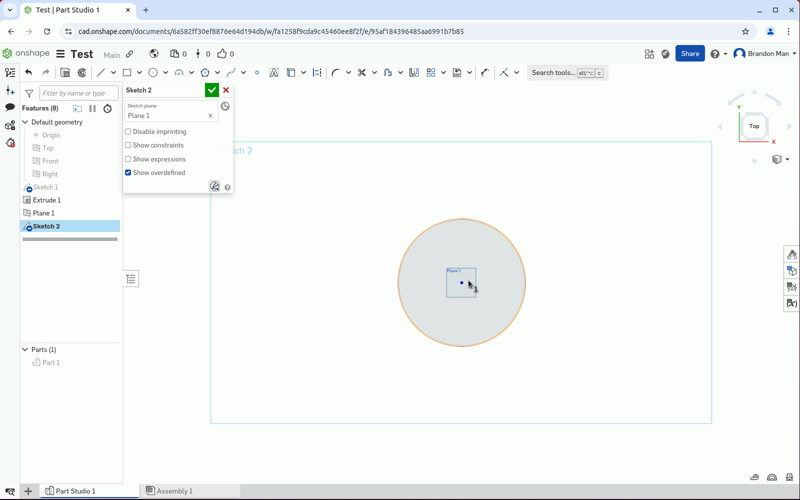
mouse_move(73, 352)
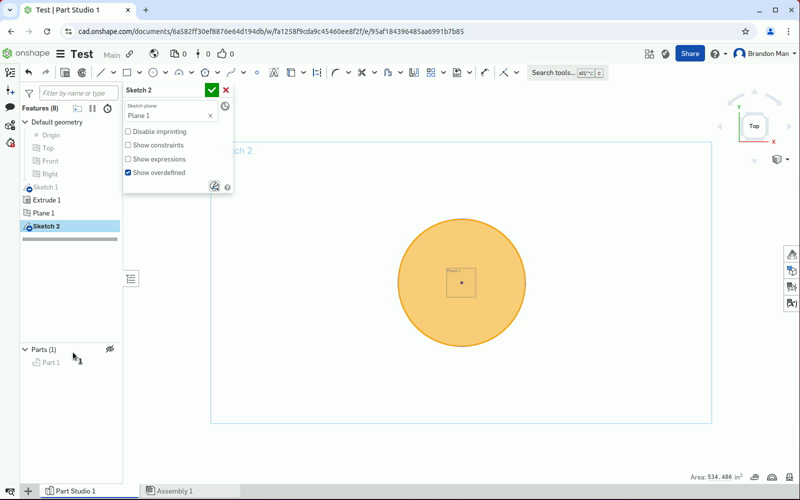
key(shift+y)
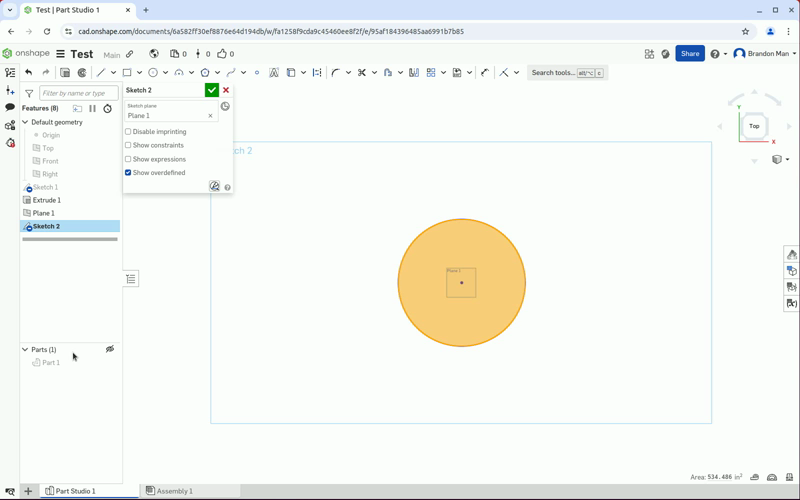
key(shift+e)
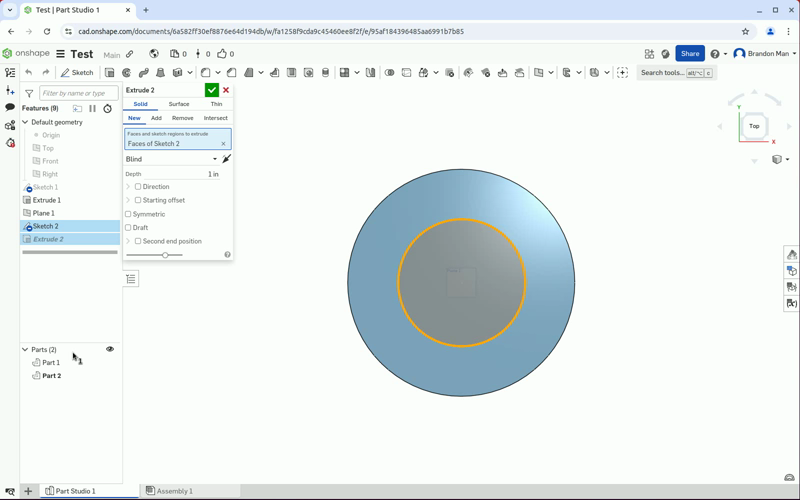
mouse_move(143, 106)
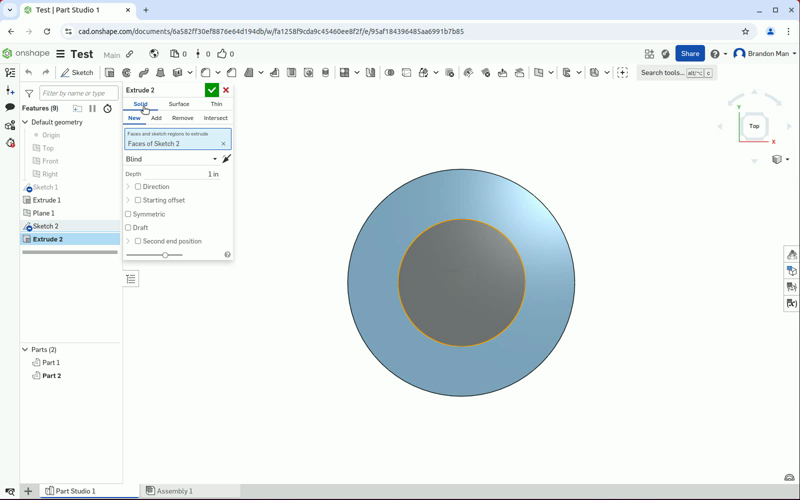
click(143, 106)
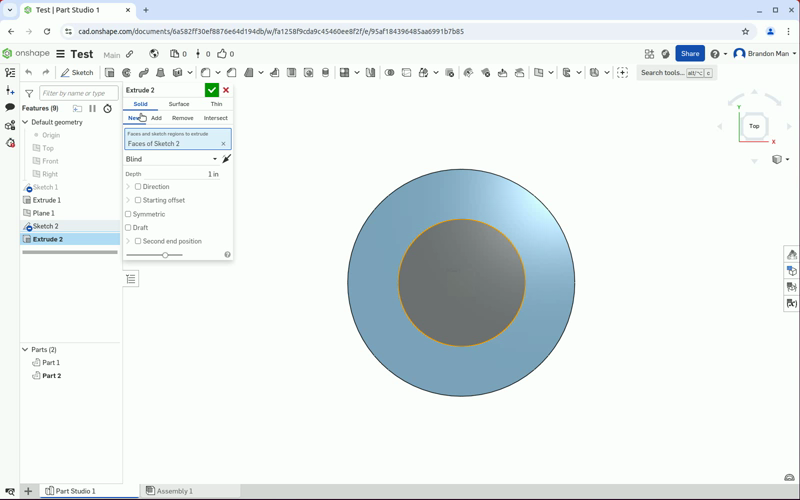
mouse_move(137, 120)
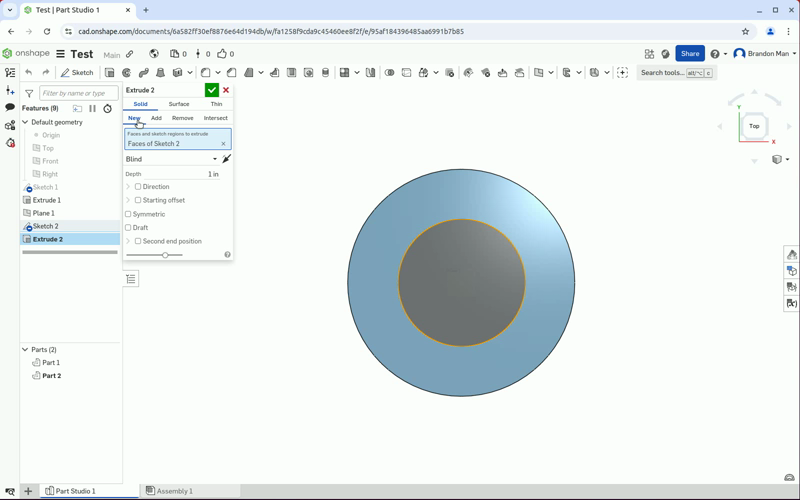
click(137, 120)
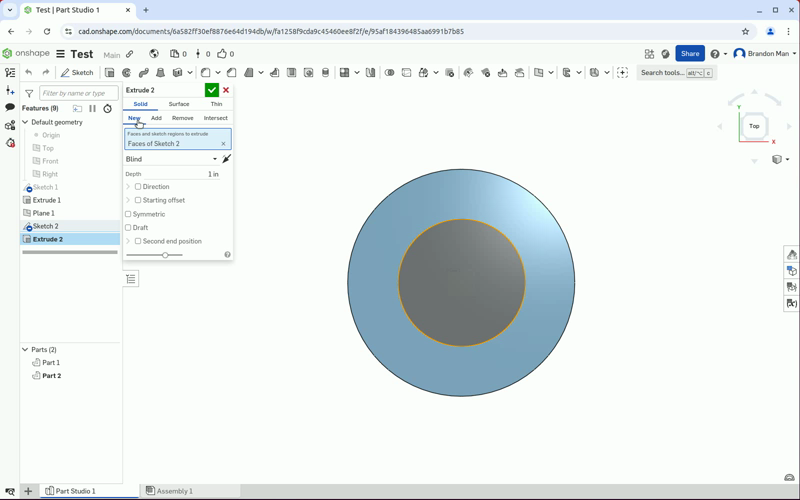
key(tab, 4)
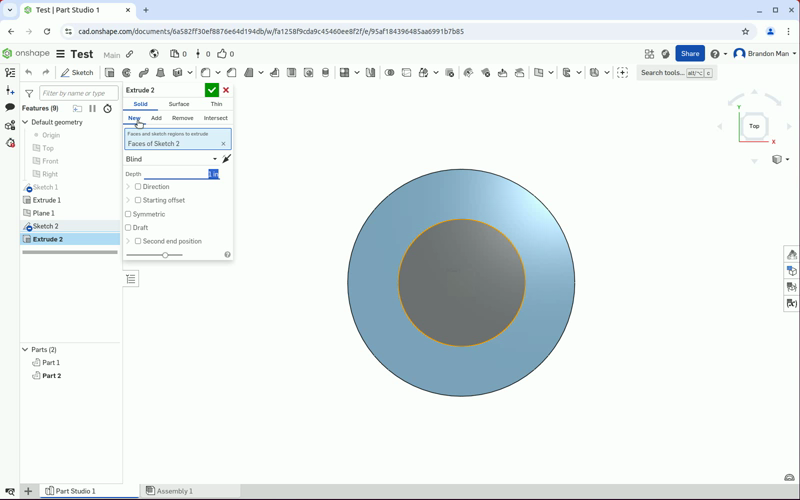
text(10.351)
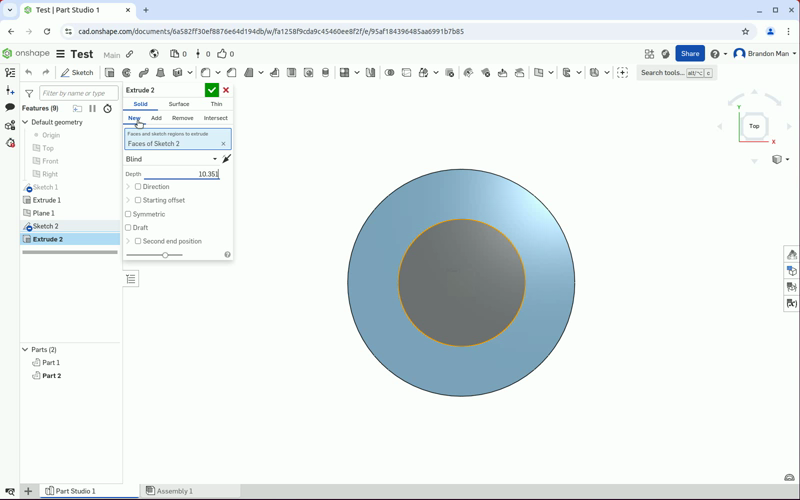
key(enter)
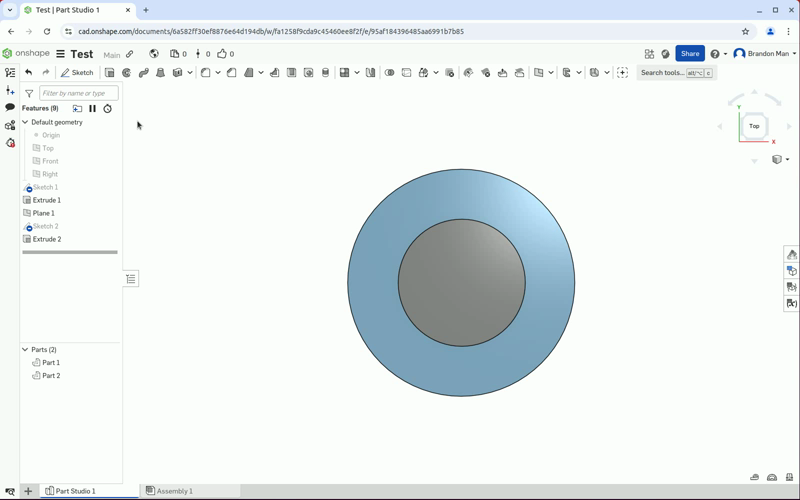
key(shift+h)
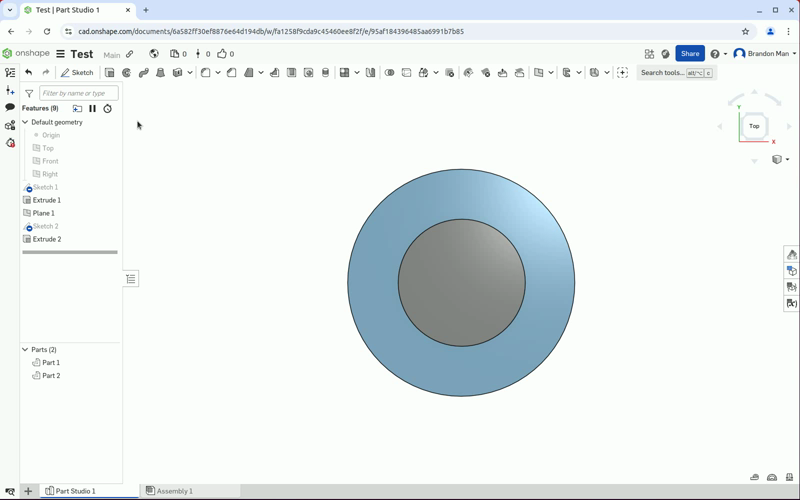
key(shift+h)
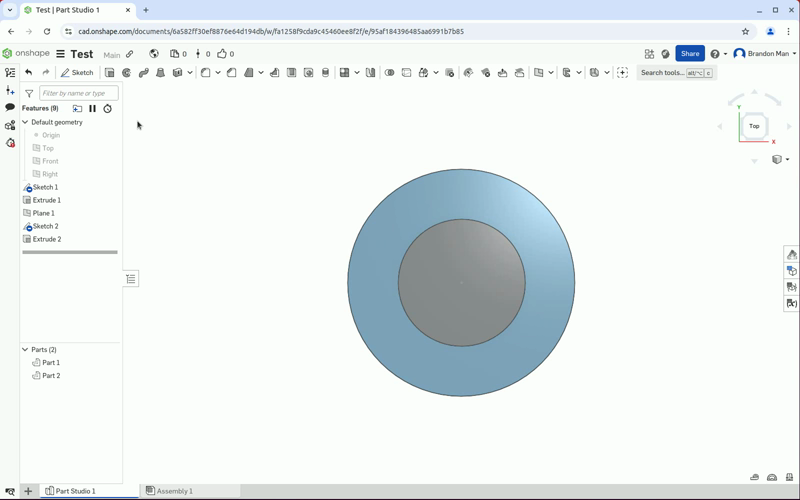
key(shift+7)
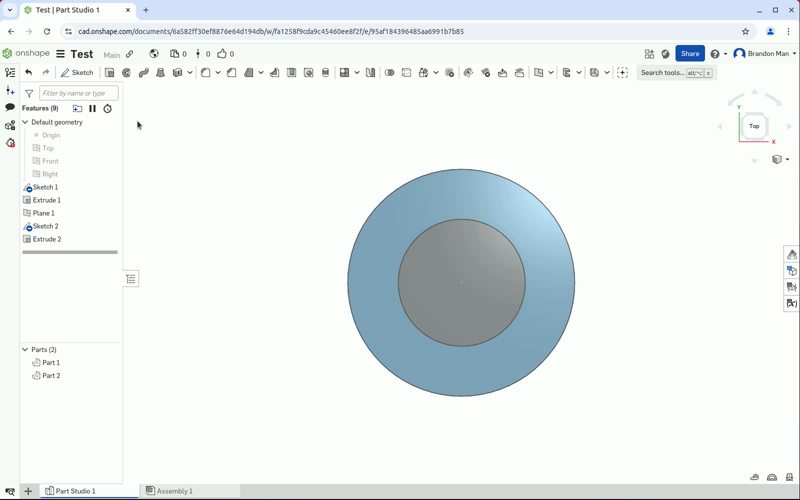
key(up, 3)
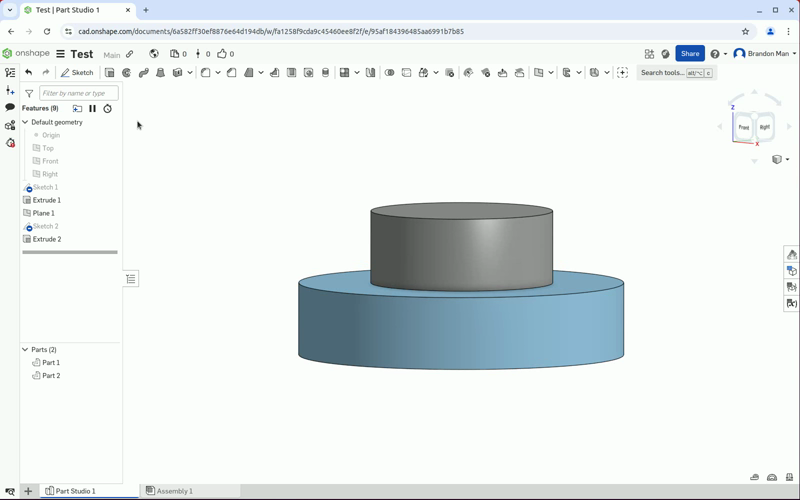
key(left, 3)
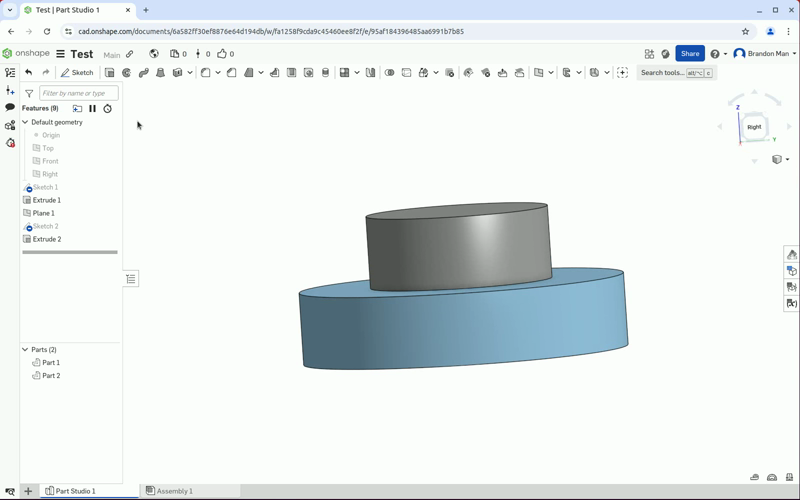
key(right, 3)
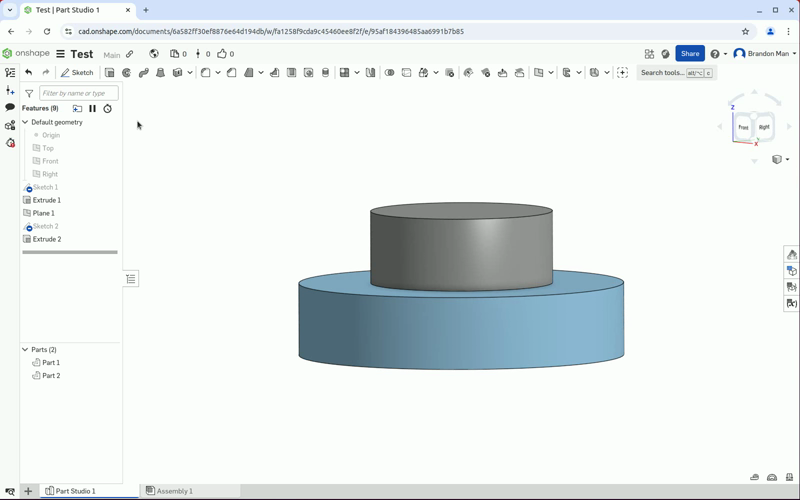
key(down, 3)
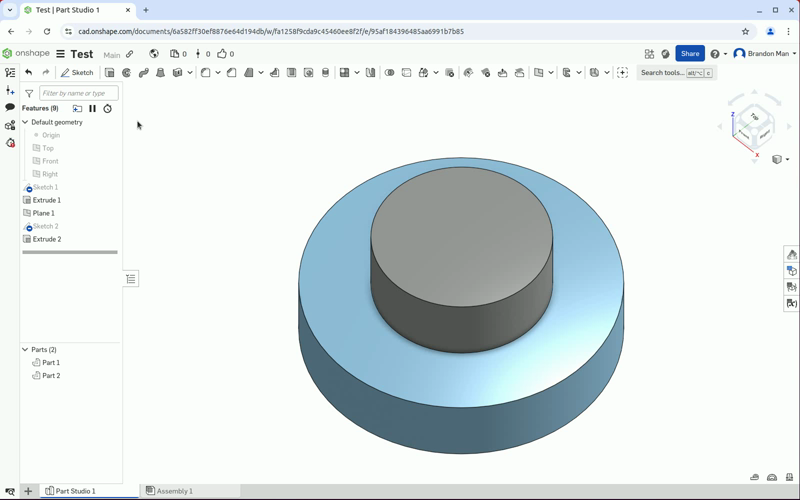
mouse_move(73, 189)
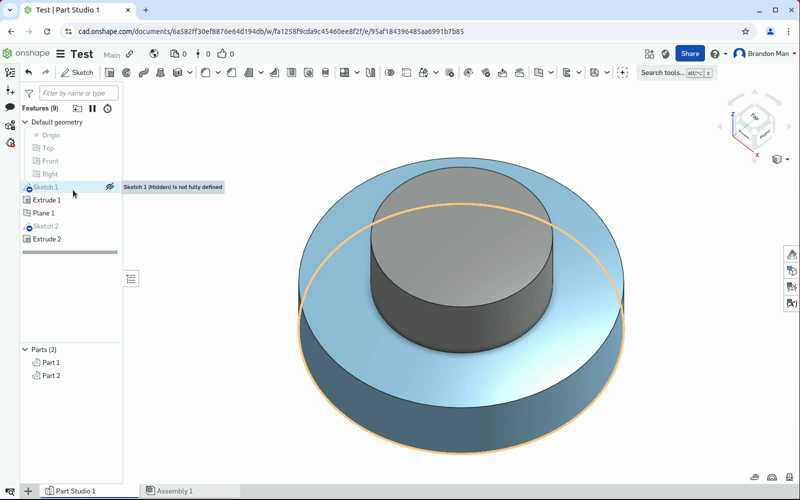
click(73, 189)